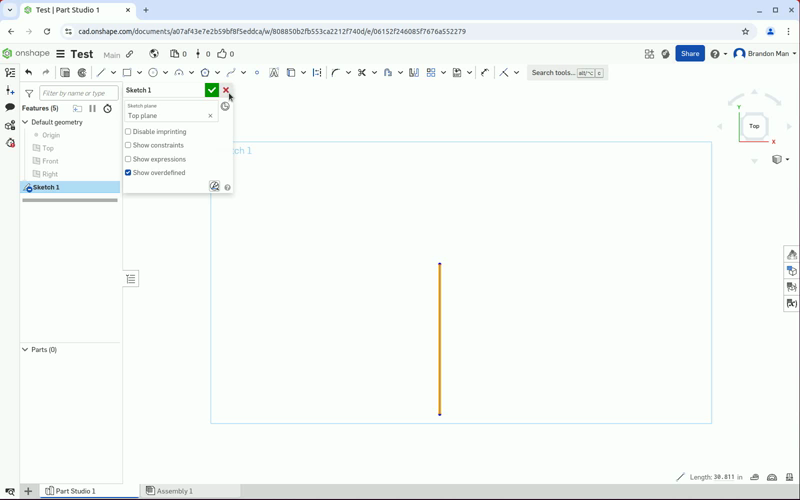
key(shift+h)
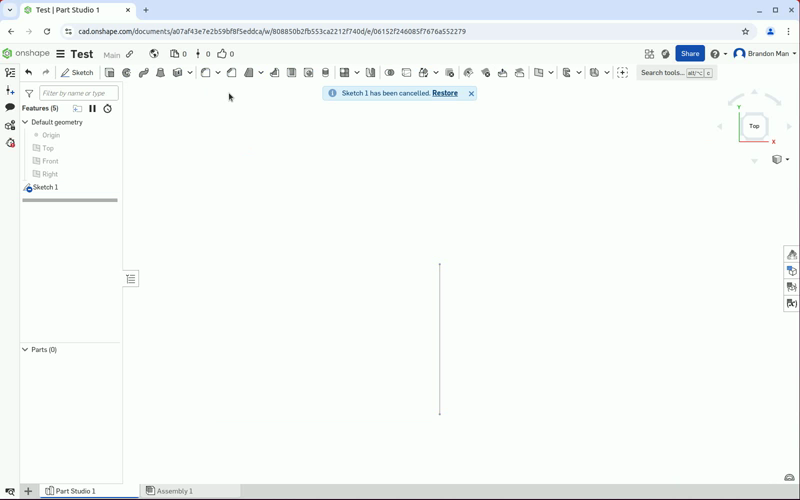
key(shift+s)
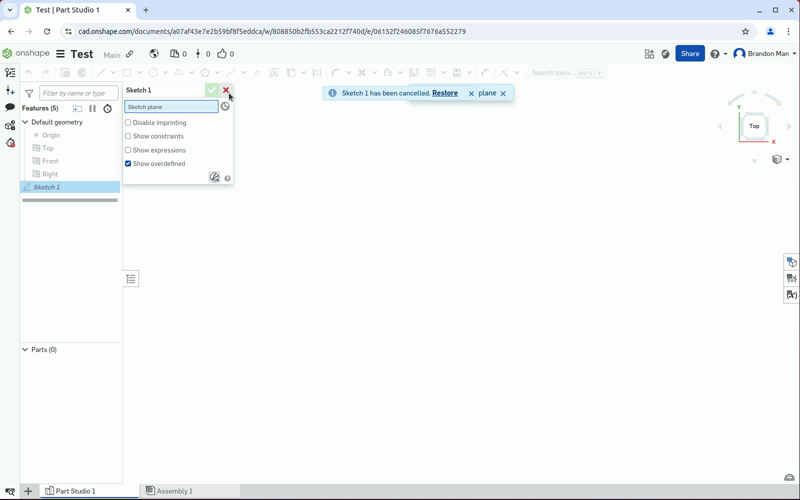
mouse_move(73, 150)
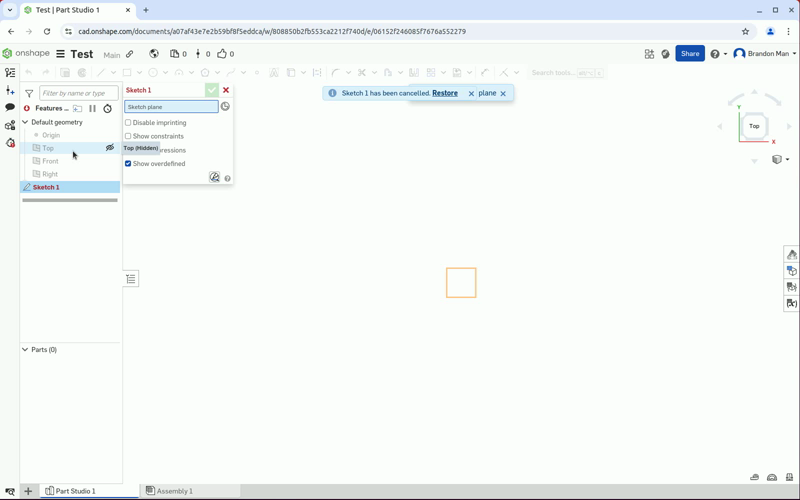
click(73, 150)
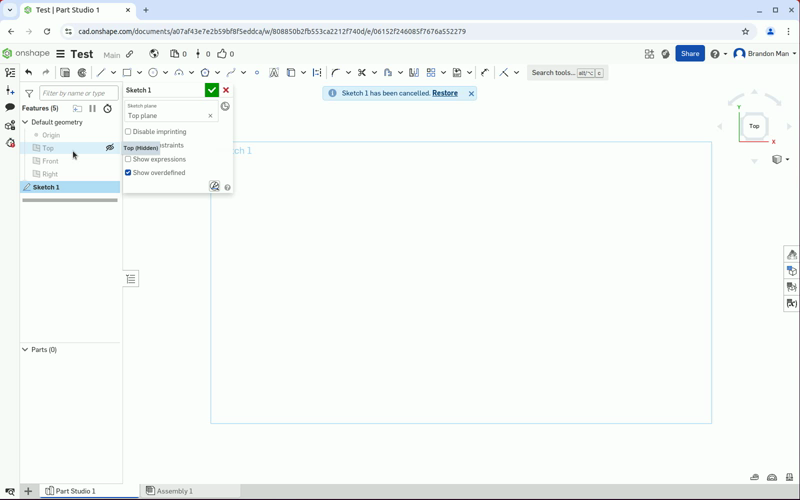
mouse_move(73, 352)
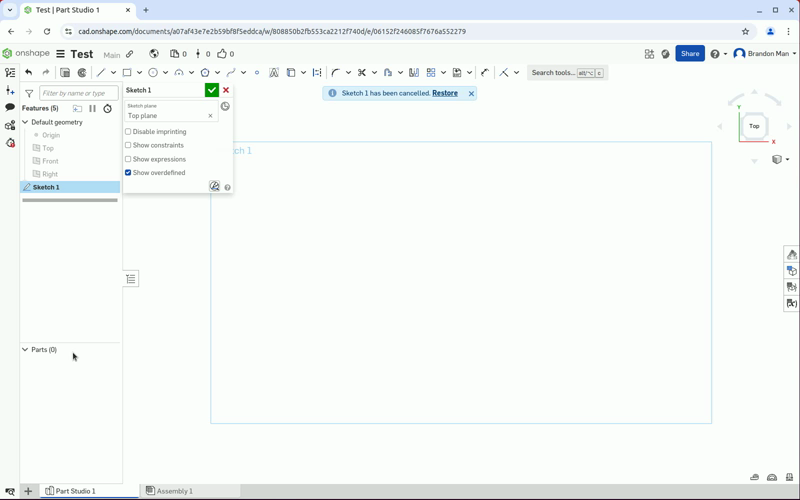
key(y)
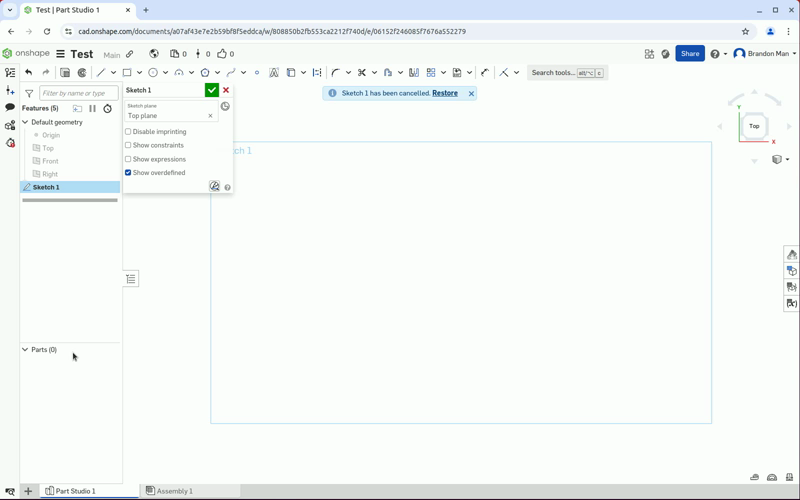
key(c)
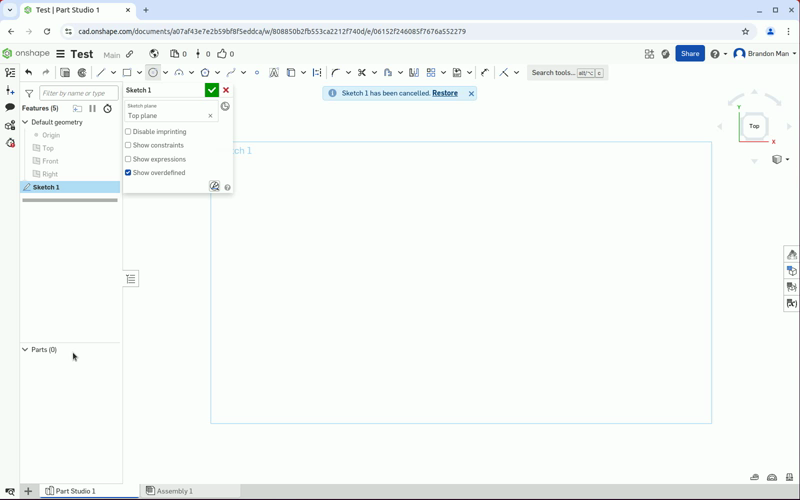
key_down(shift)
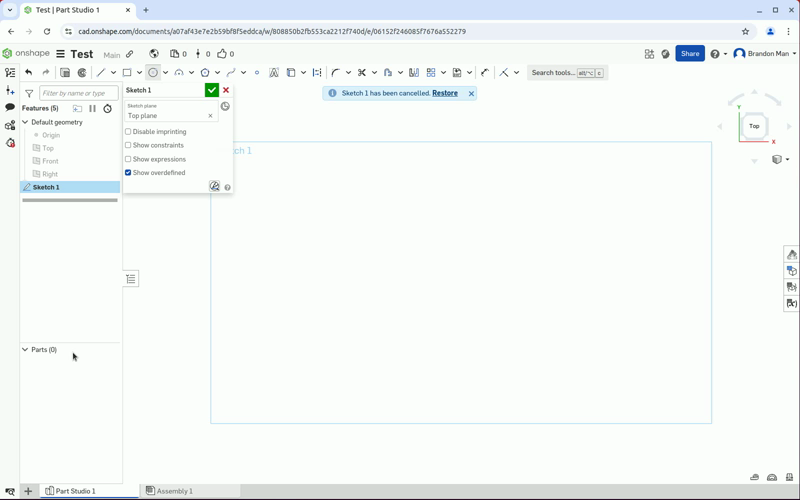
mouse_move(461, 282)
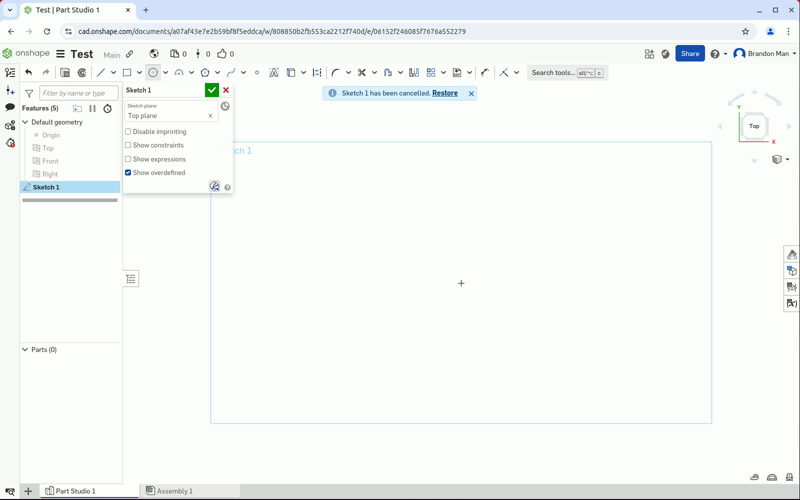
click(461, 282)
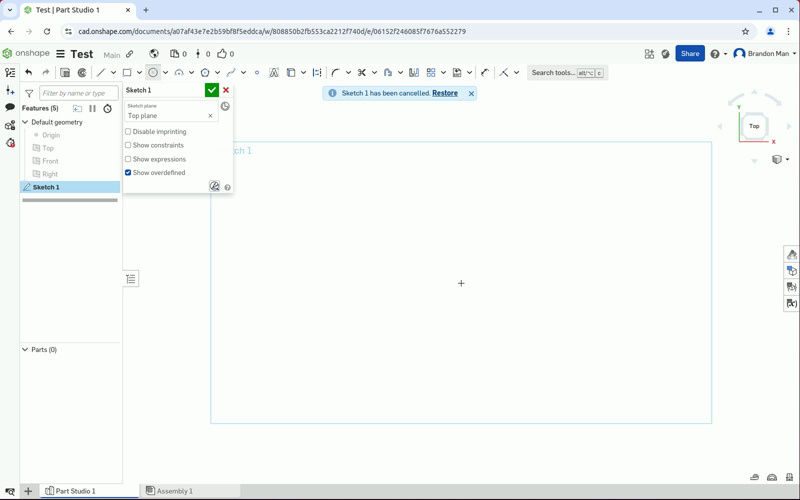
key_up(shift)
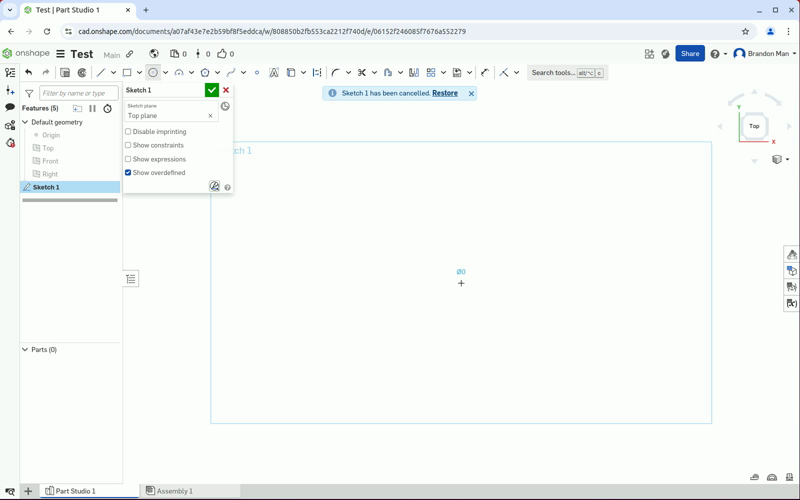
mouse_move(492, 282)
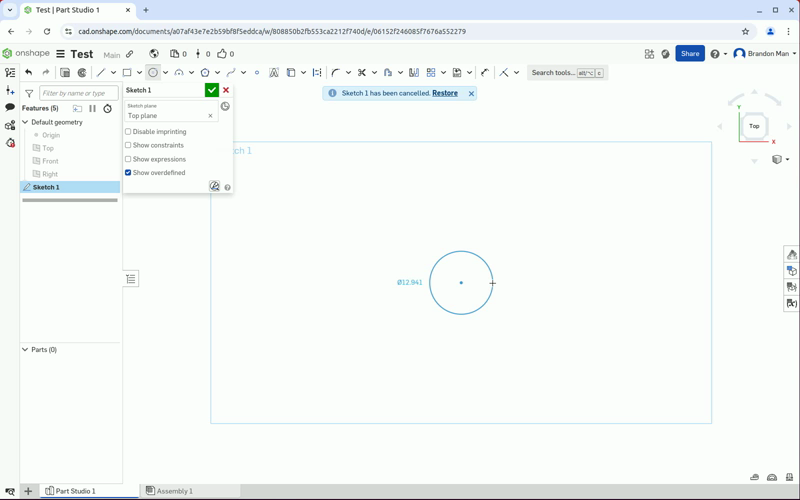
click(492, 282)
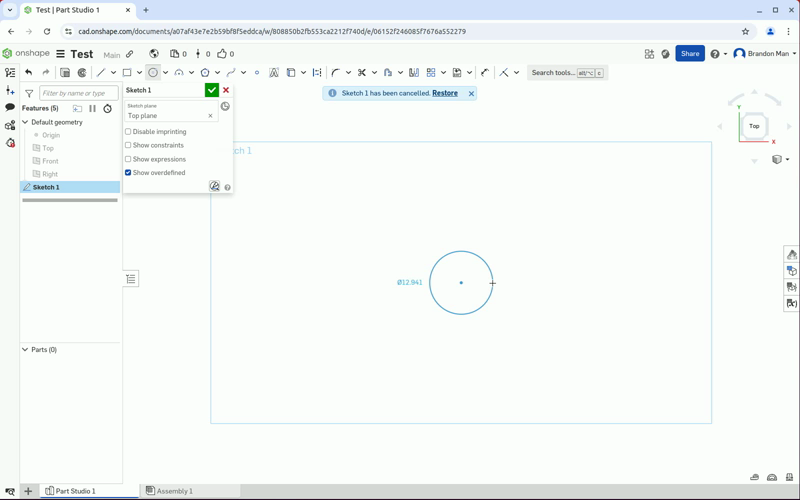
key(esc)
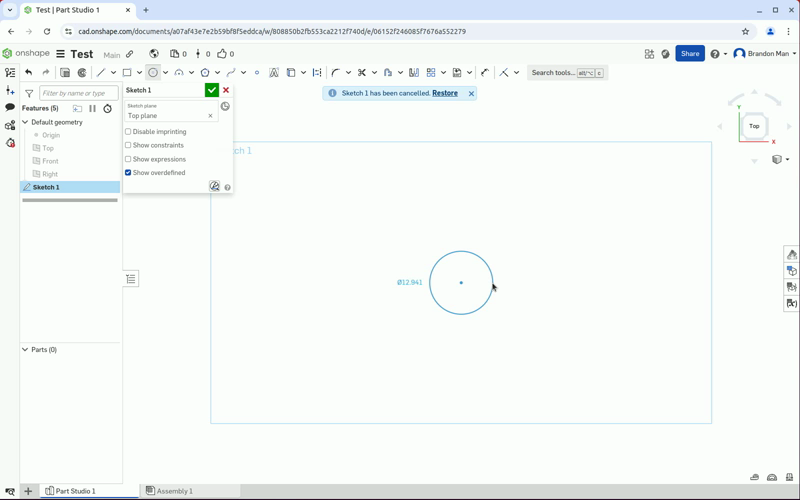
mouse_move(475, 259)
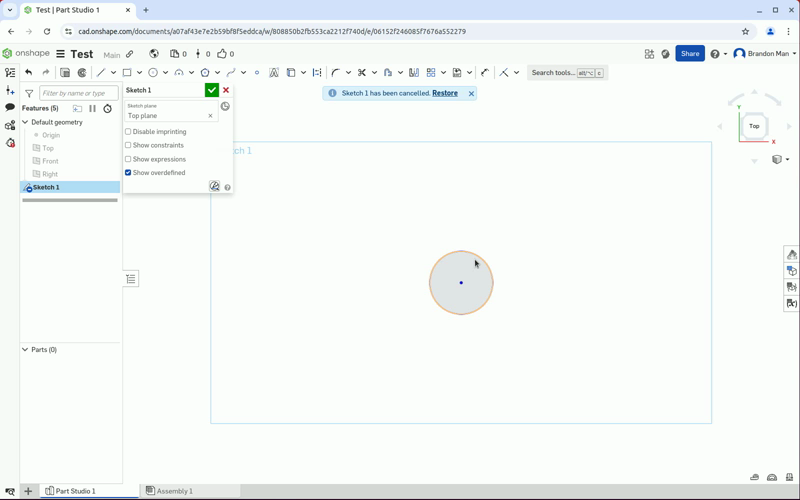
click(475, 259)
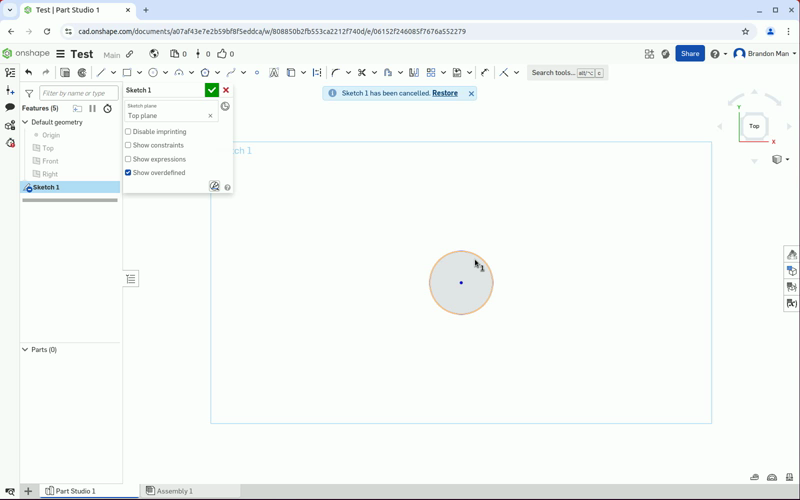
mouse_move(73, 352)
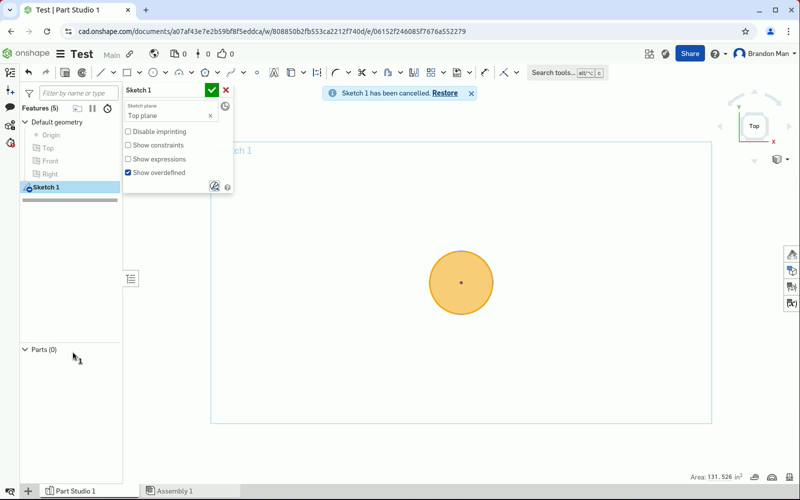
key(shift+y)
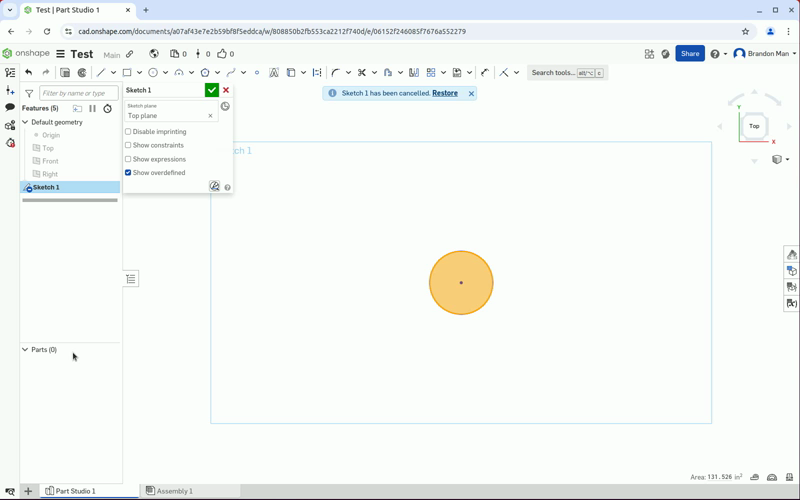
key(shift+e)
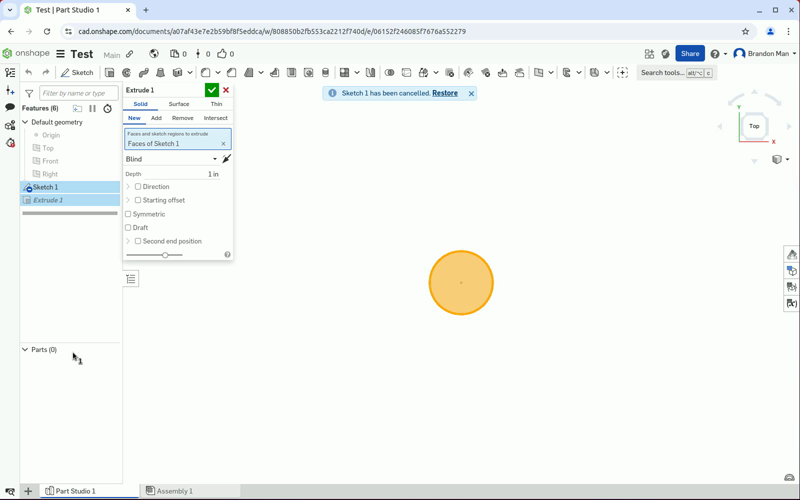
mouse_move(143, 106)
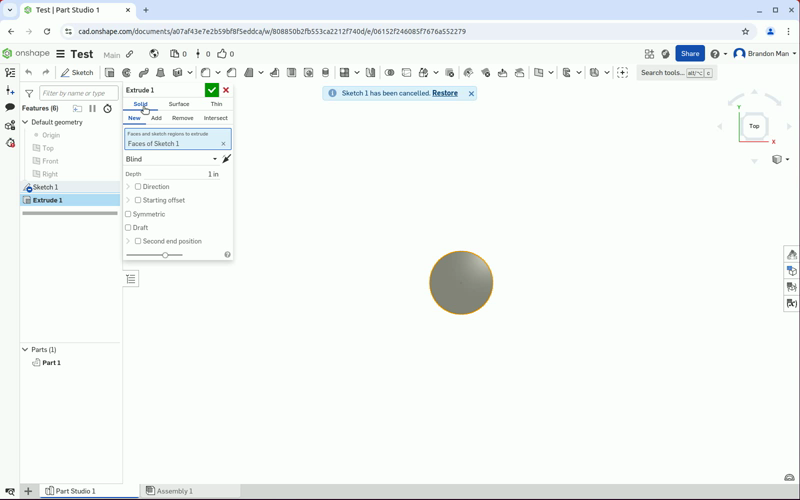
click(143, 106)
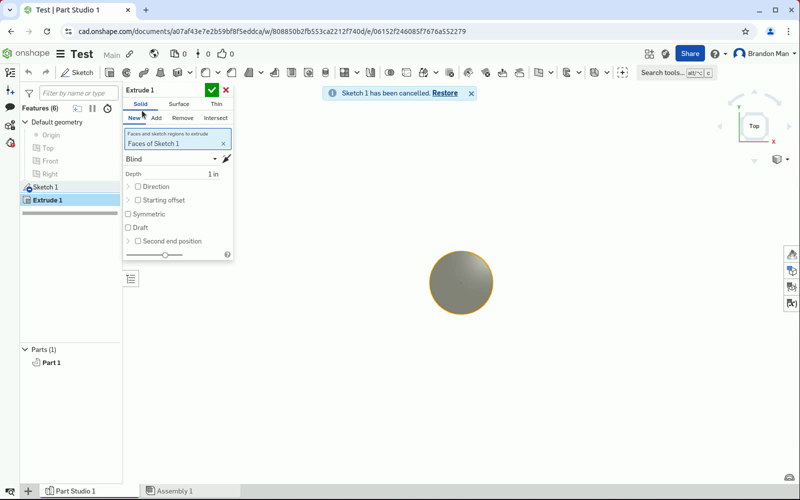
mouse_move(137, 120)
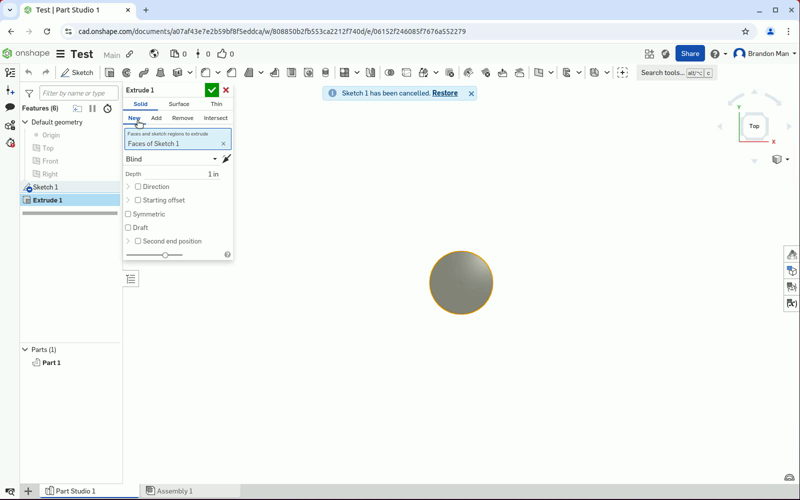
click(137, 120)
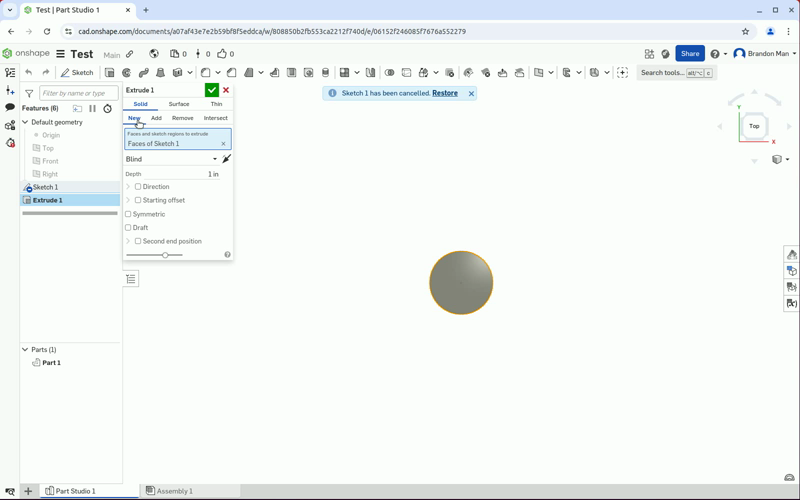
key(tab, 4)
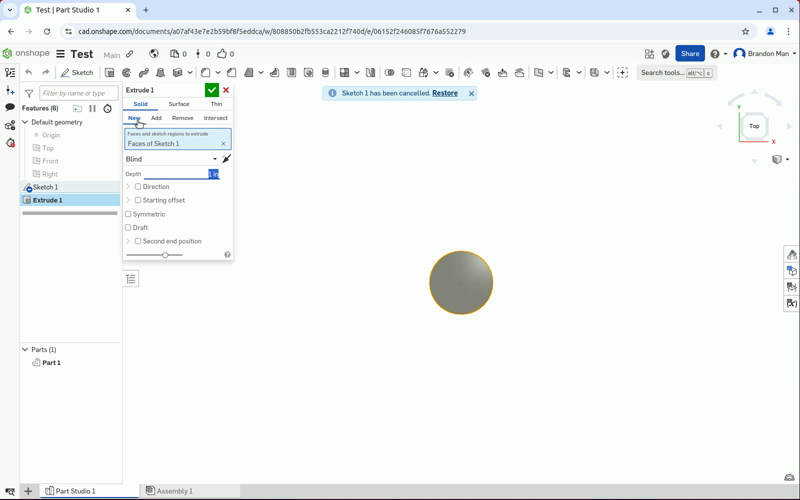
text(4.333)
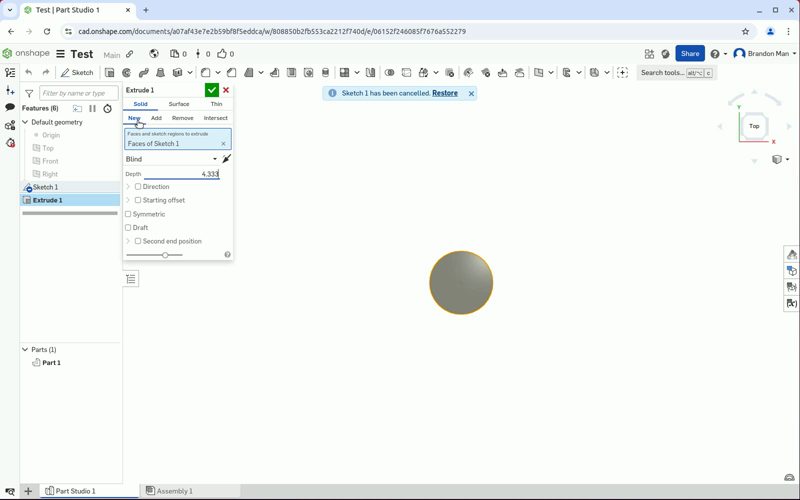
key(enter)
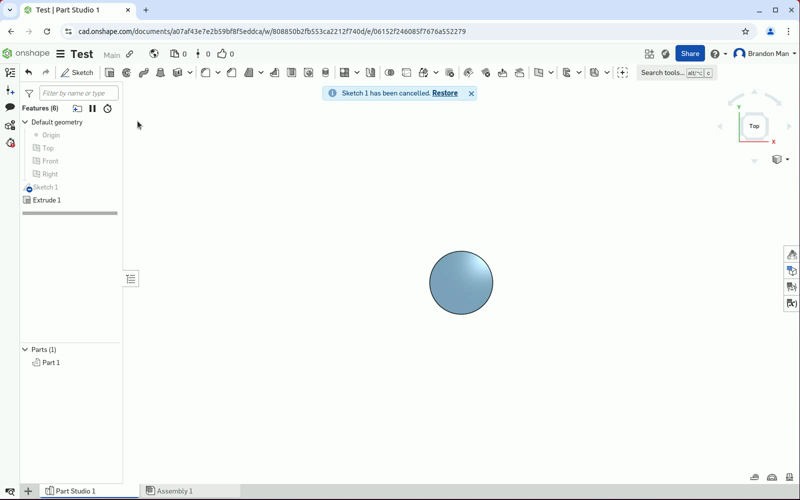
key(shift+h)
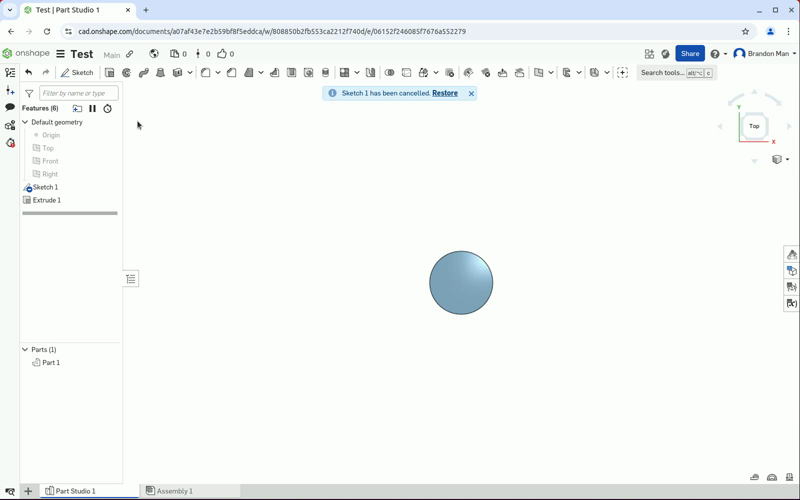
key(shift+h)
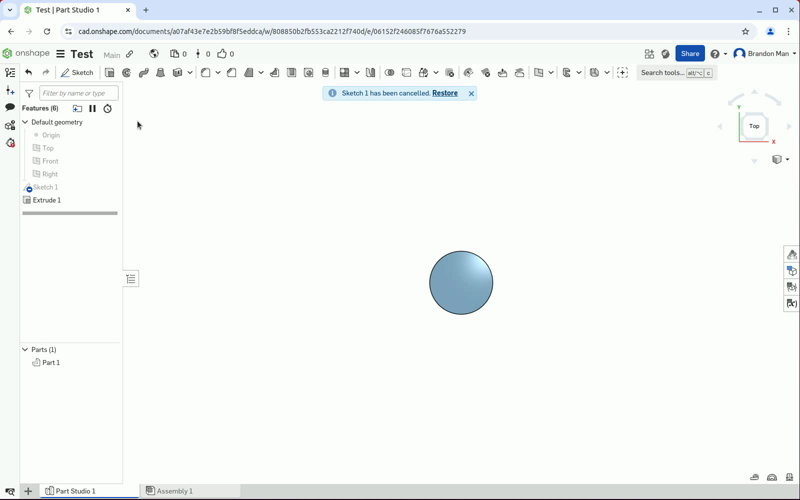
mouse_move(73, 189)
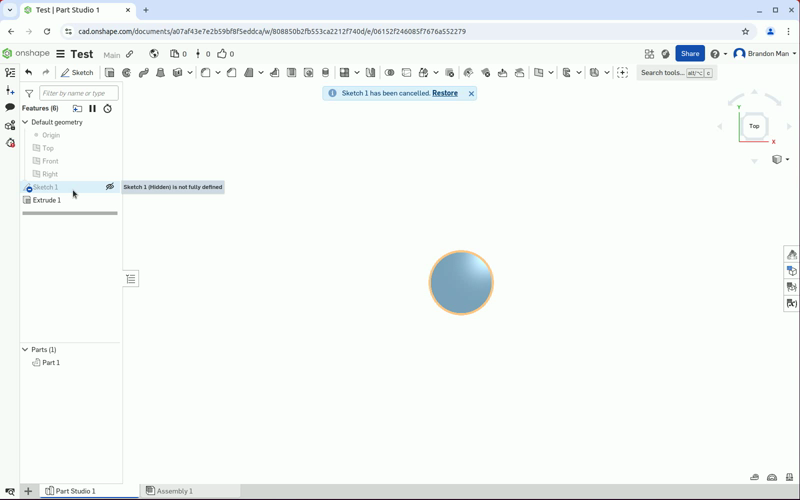
click(73, 189)
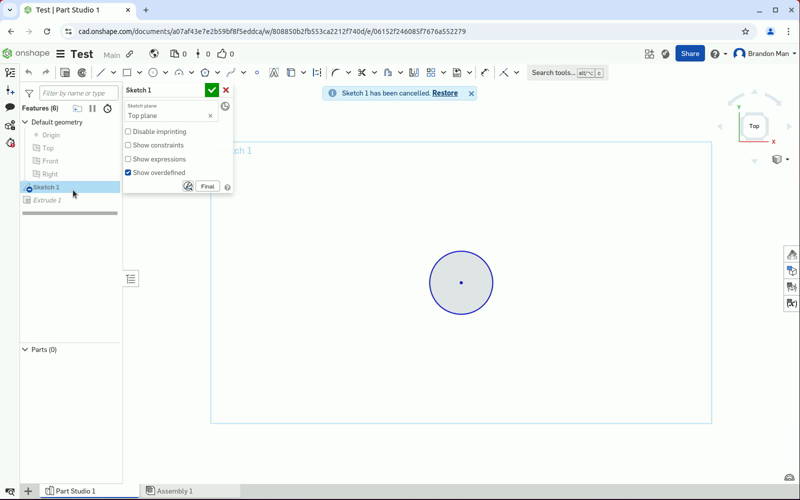
mouse_move(229, 92)
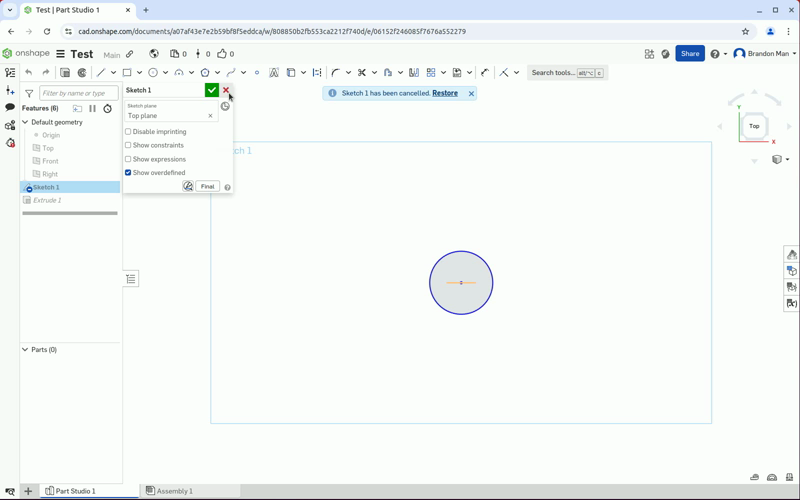
click(229, 92)
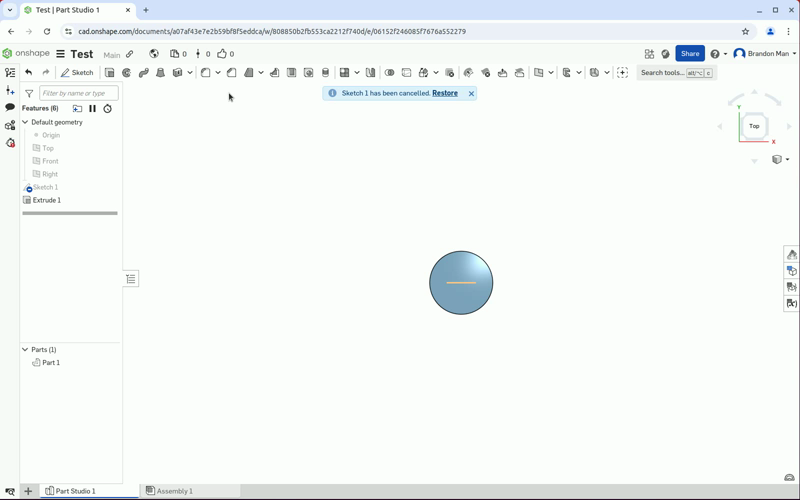
mouse_move(541, 75)
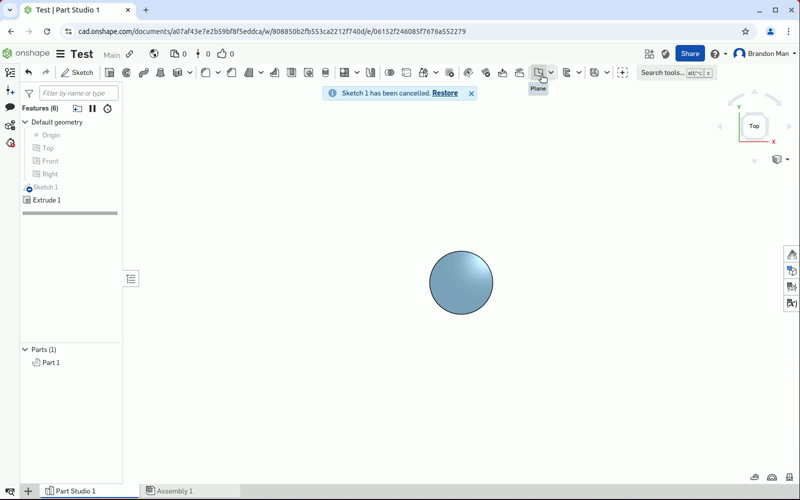
click(541, 75)
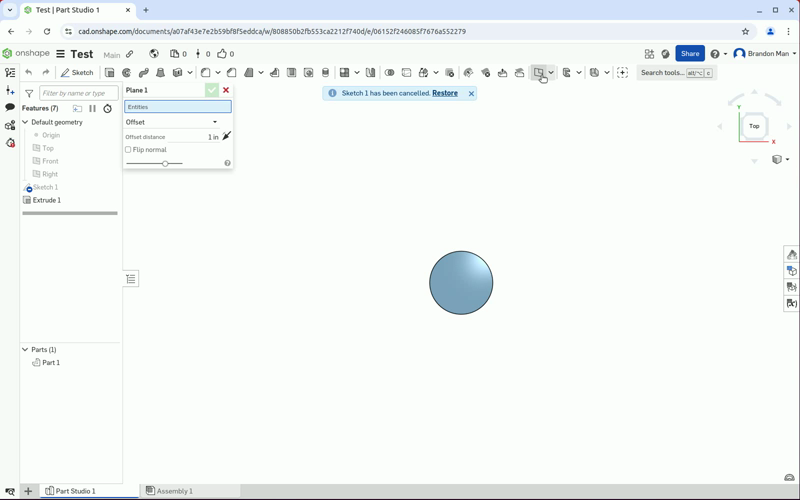
mouse_move(73, 150)
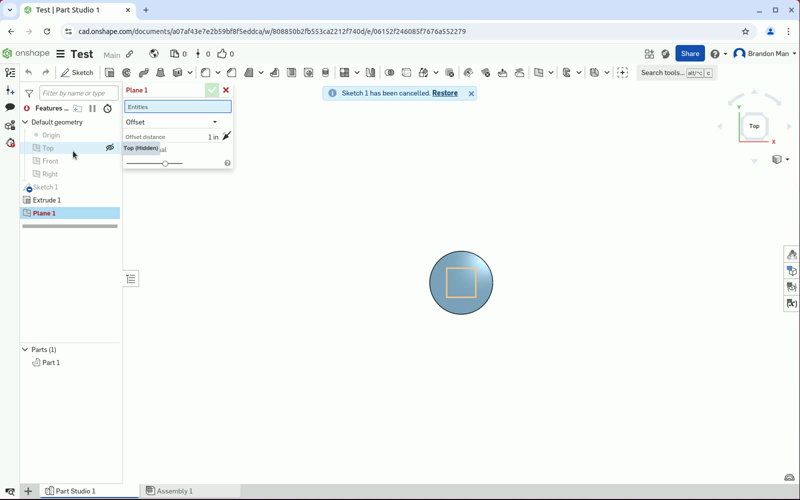
click(73, 150)
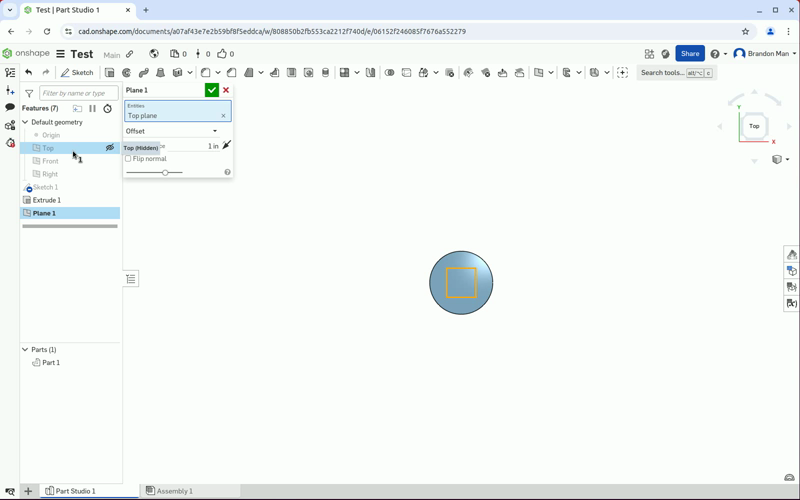
key(tab, 2)
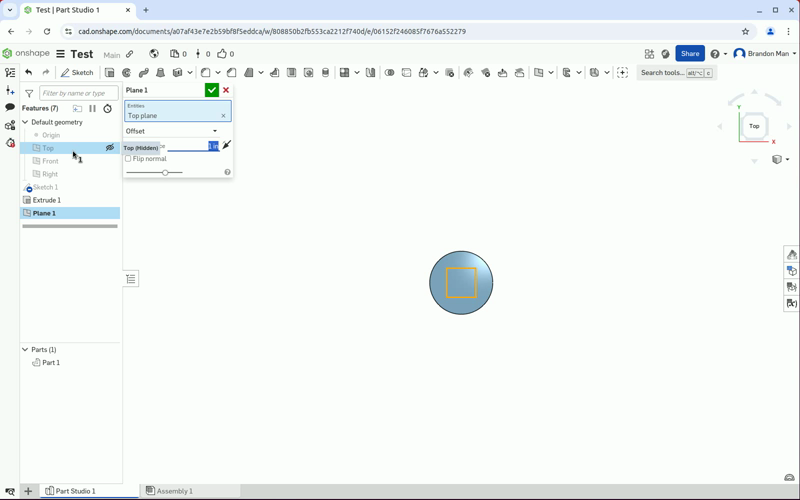
text(4.344)
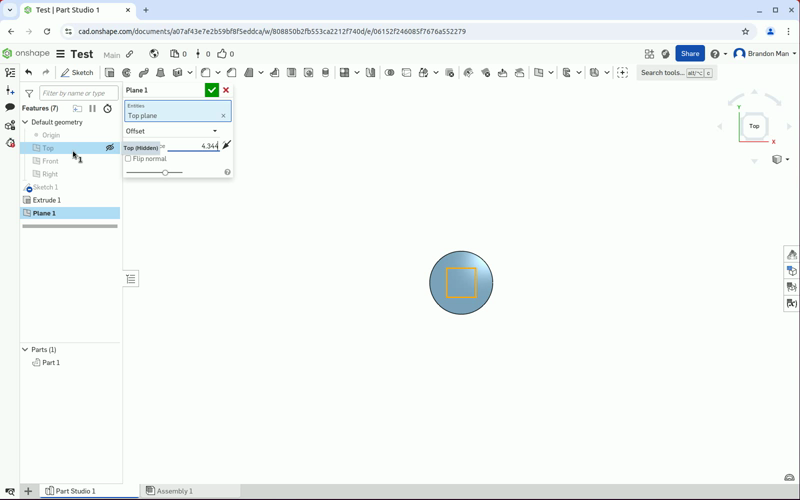
key(enter, 2)
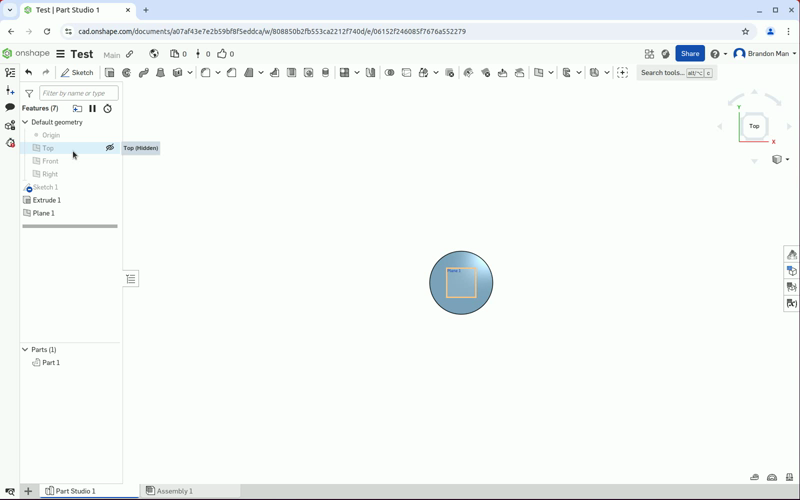
key(shift+s)
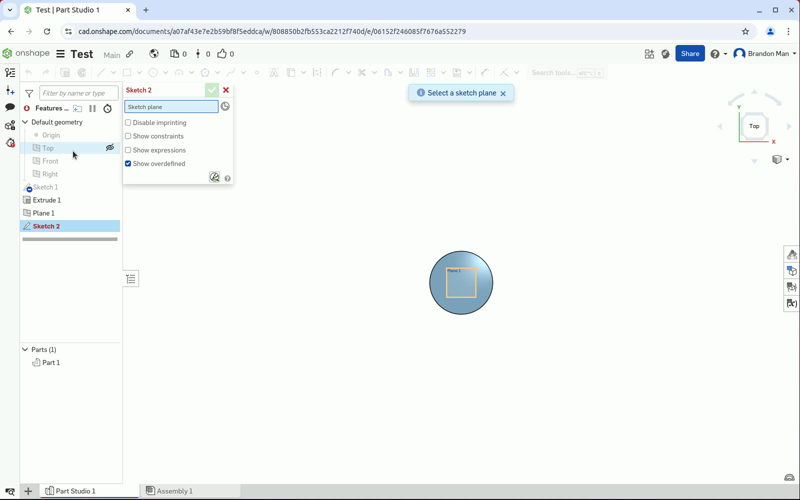
mouse_move(73, 215)
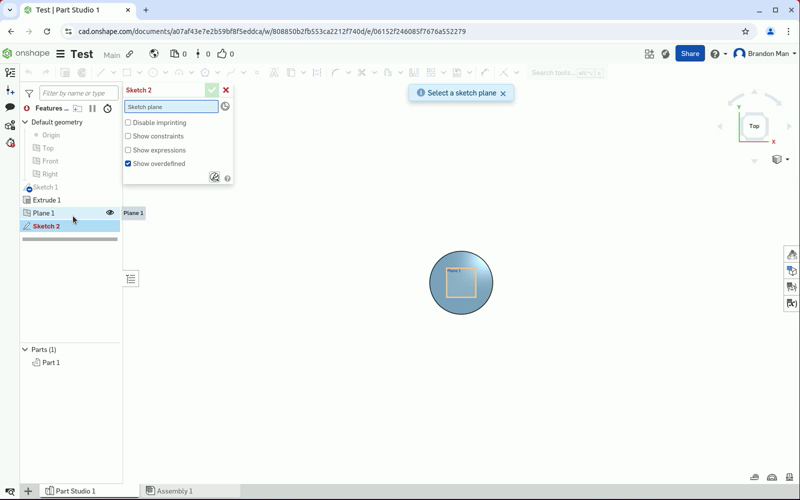
click(73, 215)
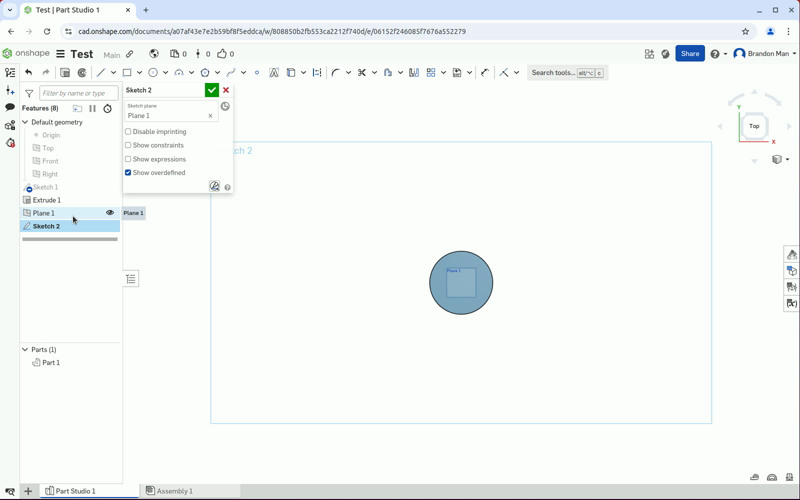
mouse_move(73, 352)
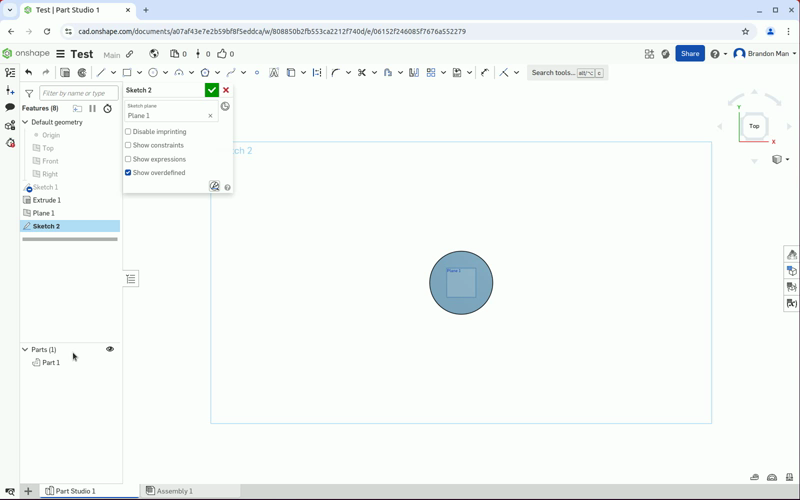
key(y)
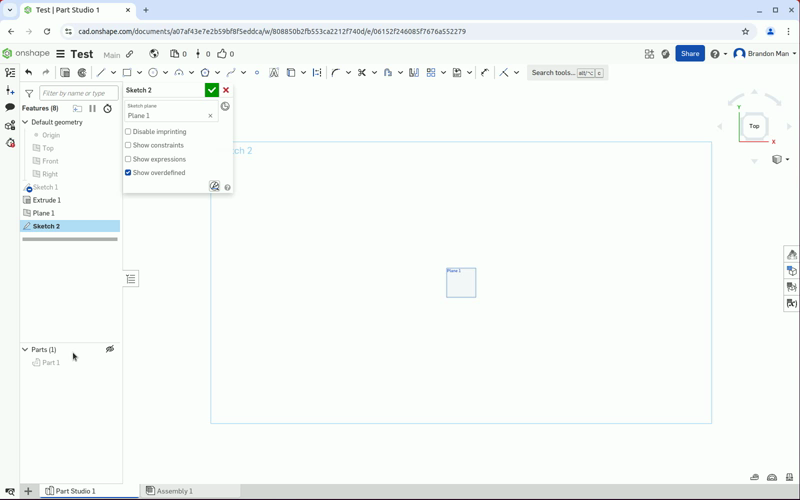
key(c)
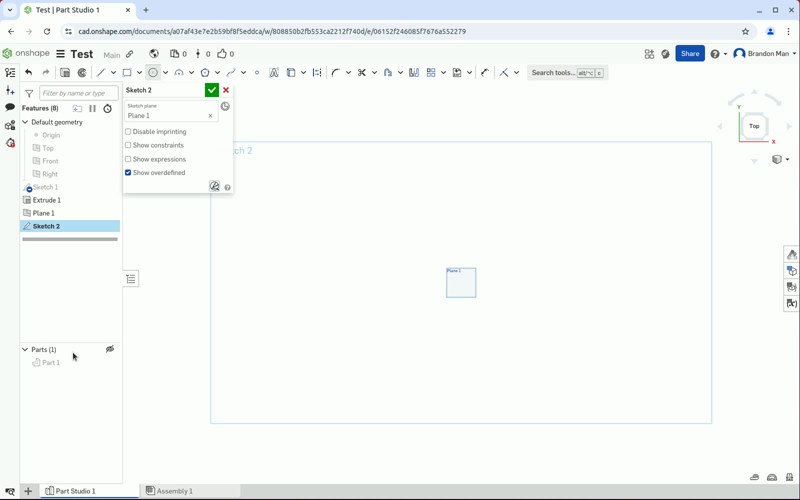
key_down(shift)
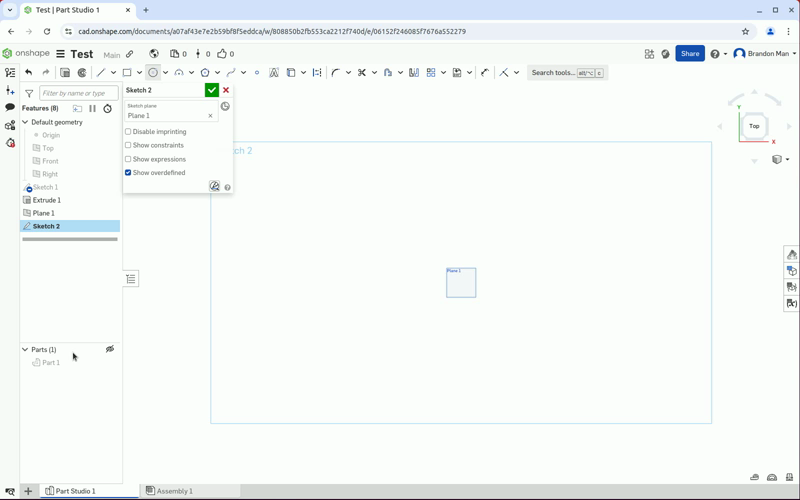
mouse_move(461, 282)
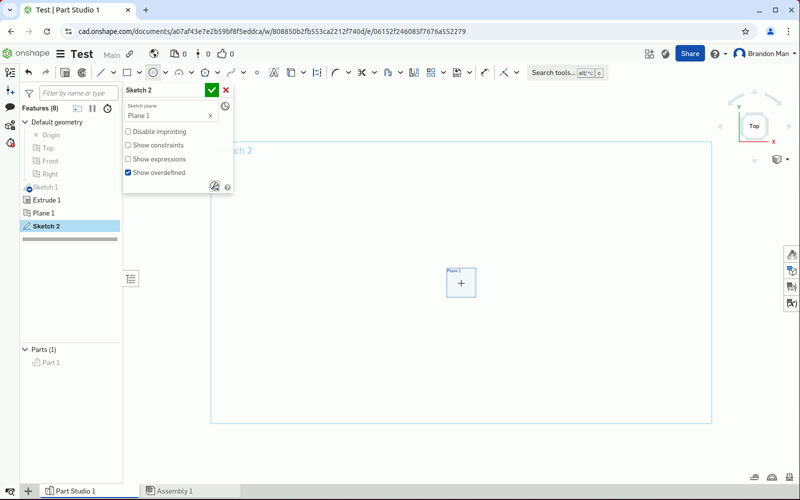
click(461, 282)
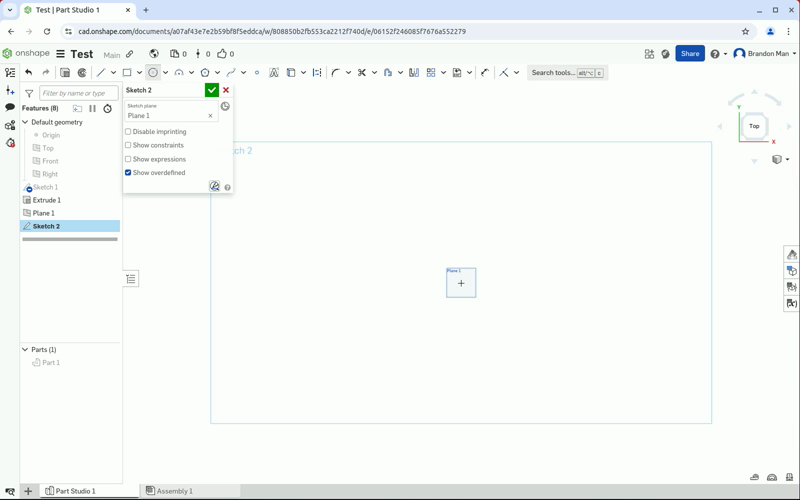
key_up(shift)
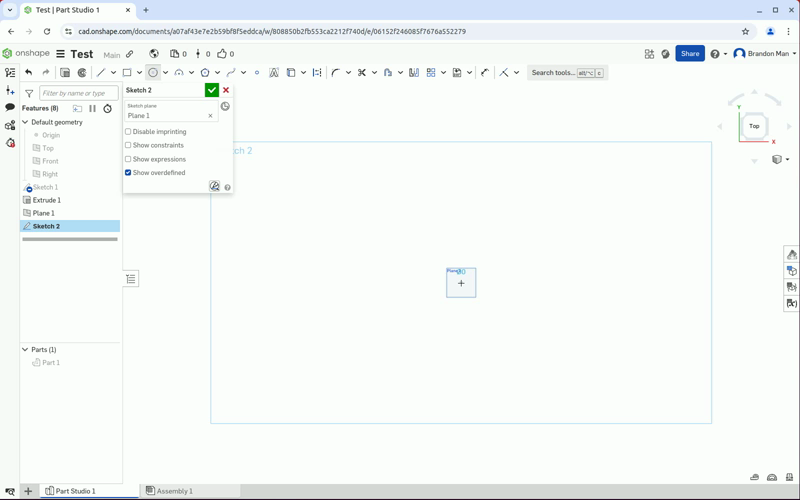
mouse_move(478, 282)
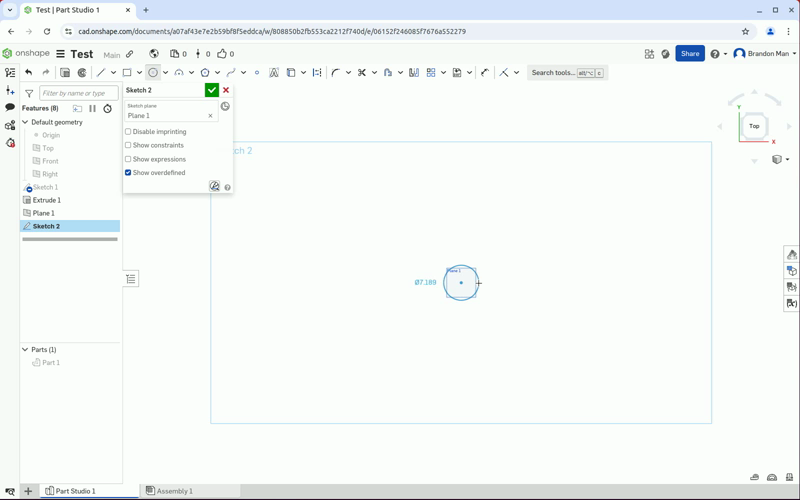
click(478, 282)
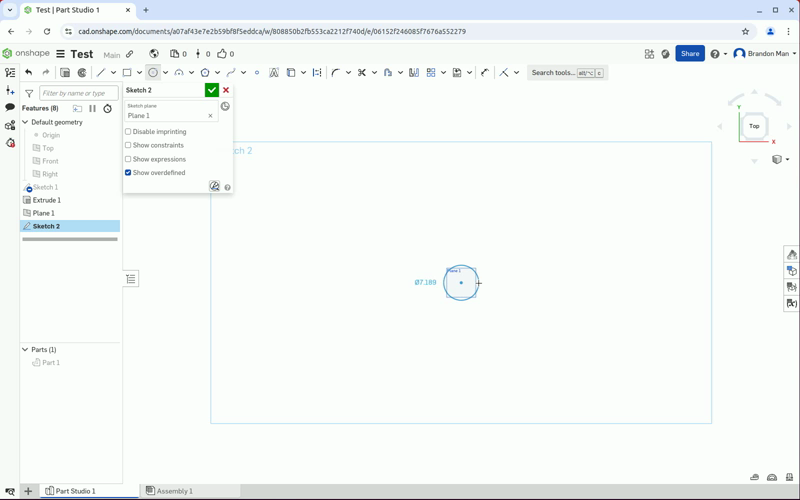
key(esc)
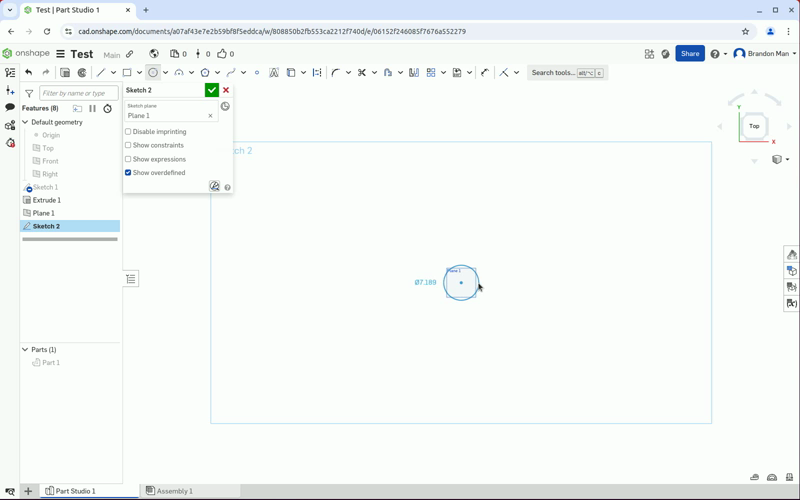
mouse_move(447, 282)
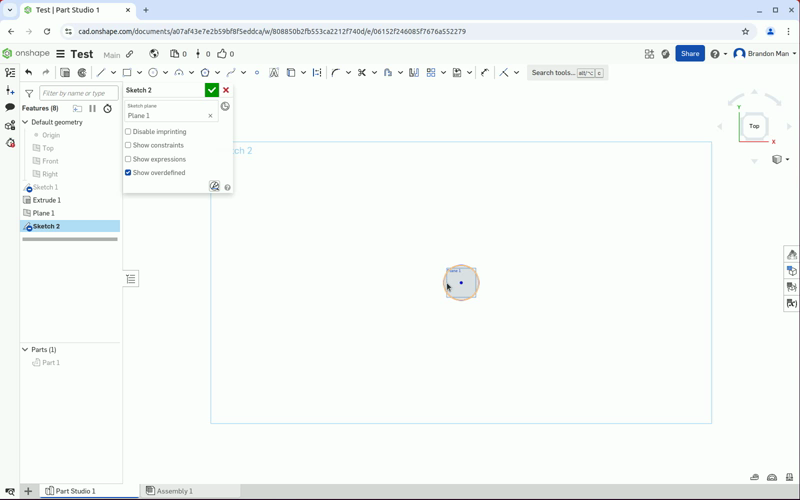
scroll(6)
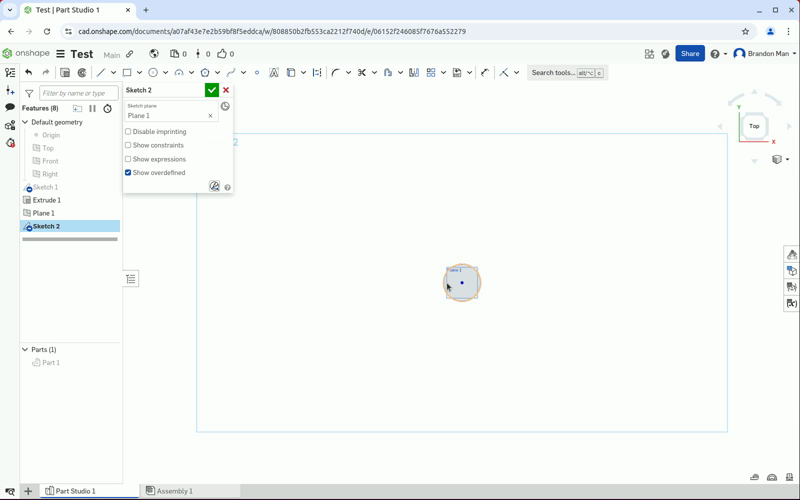
scroll(6)
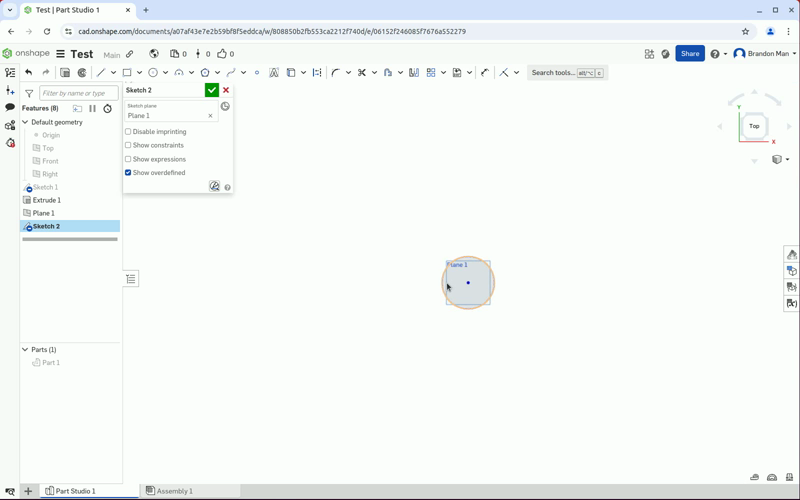
scroll(6)
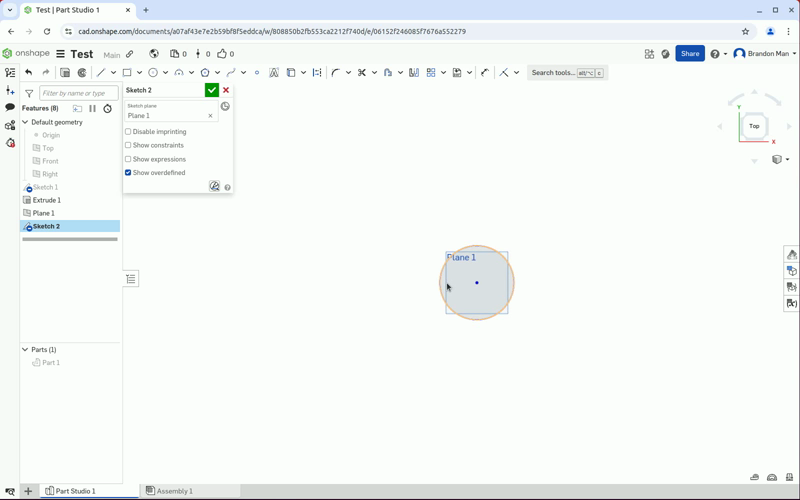
scroll(6)
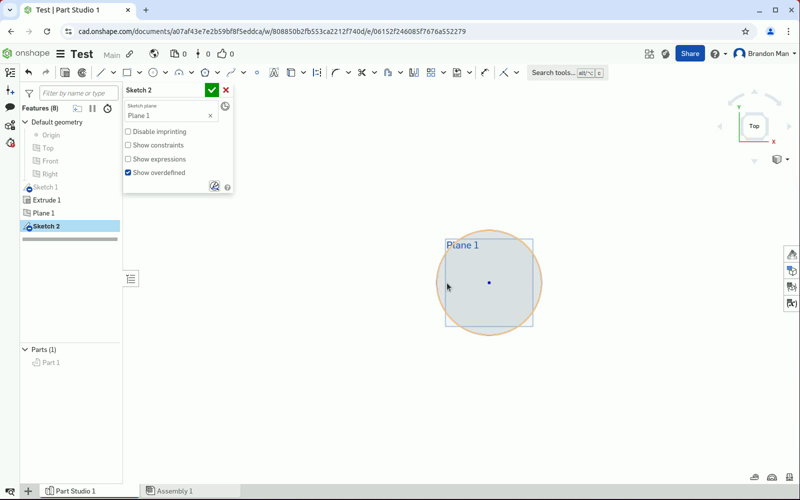
scroll(6)
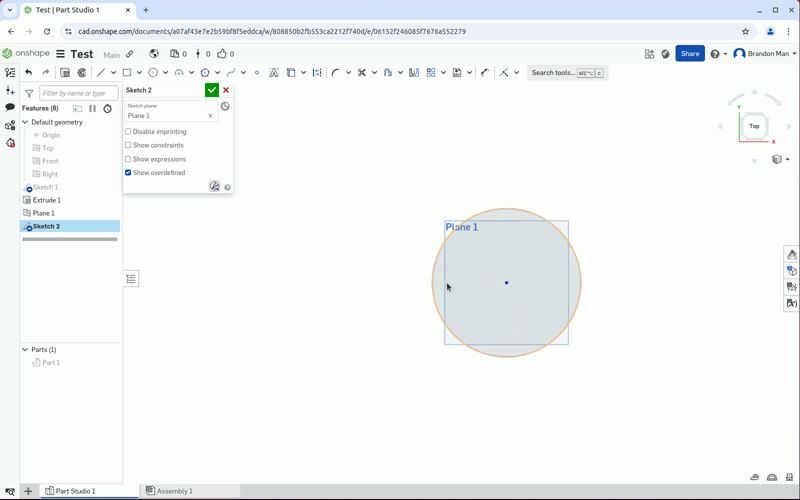
scroll(6)
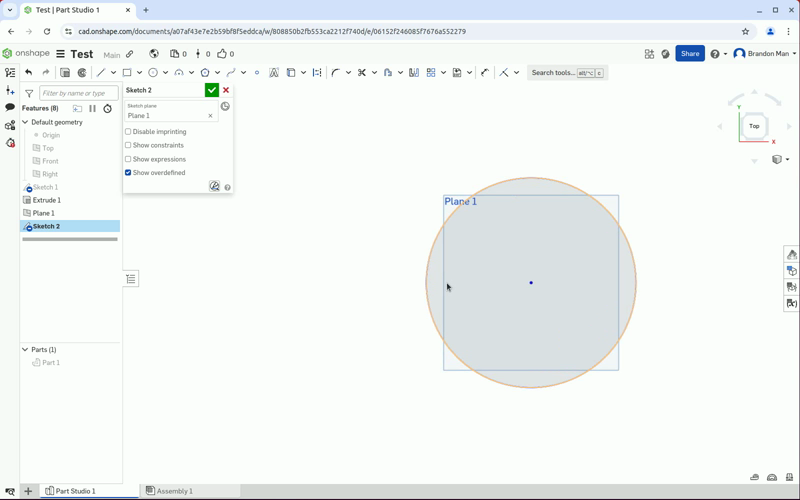
scroll(6)
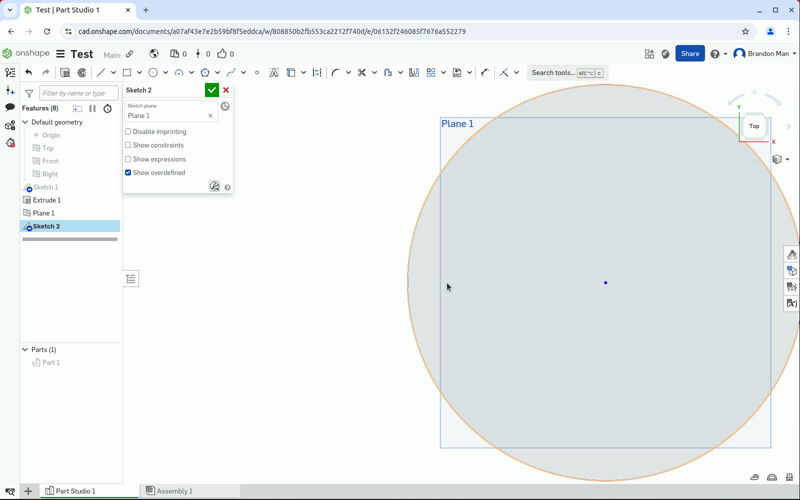
click(447, 282)
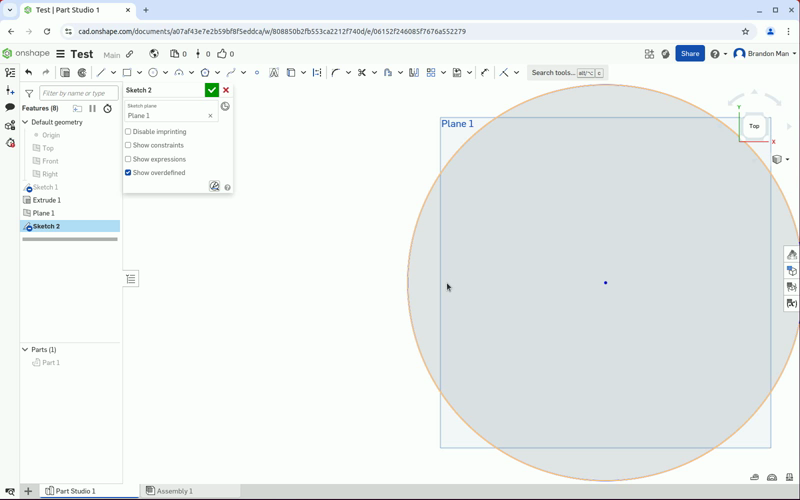
scroll(-6)
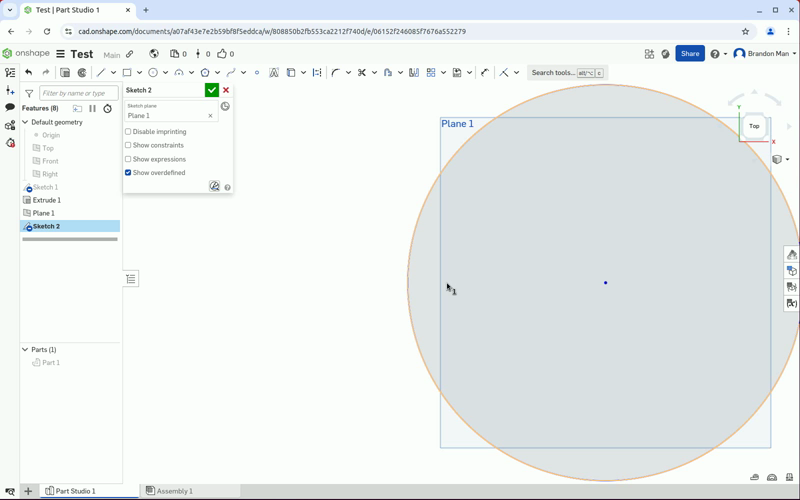
scroll(-6)
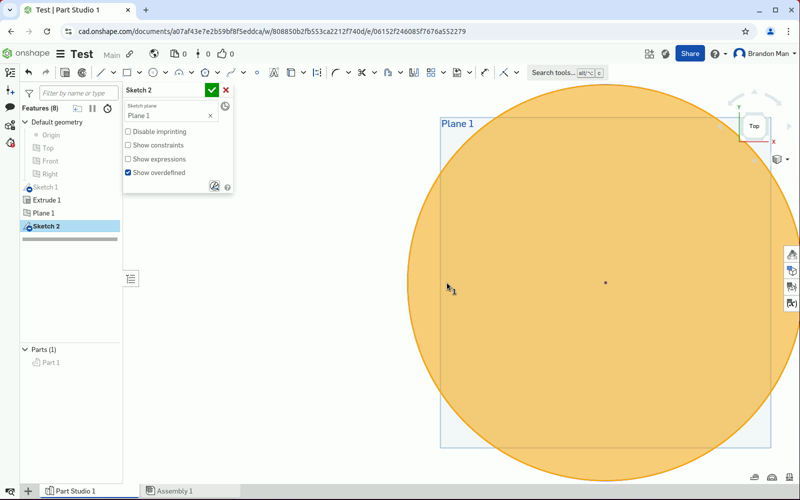
scroll(-6)
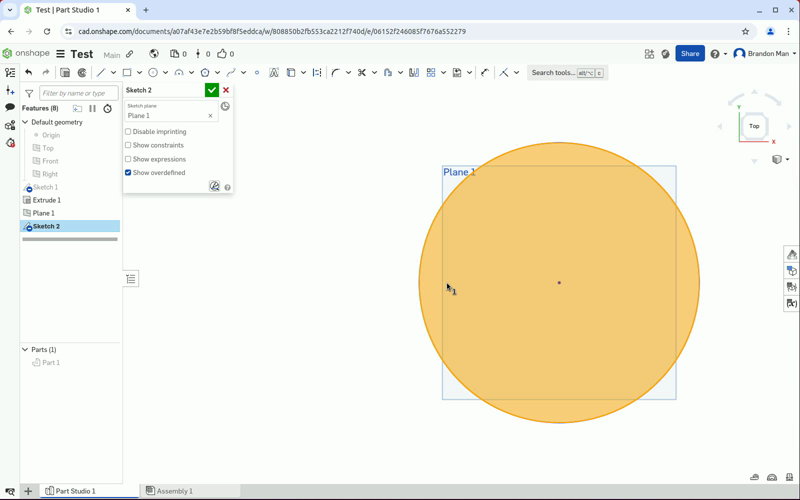
scroll(-6)
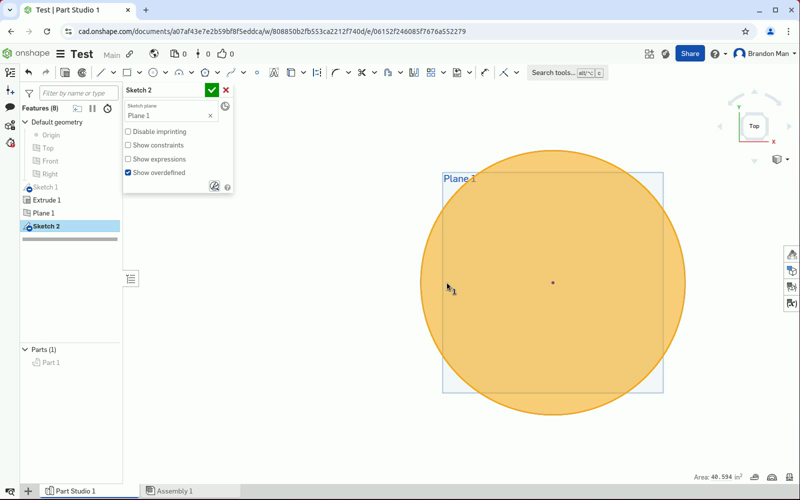
scroll(-6)
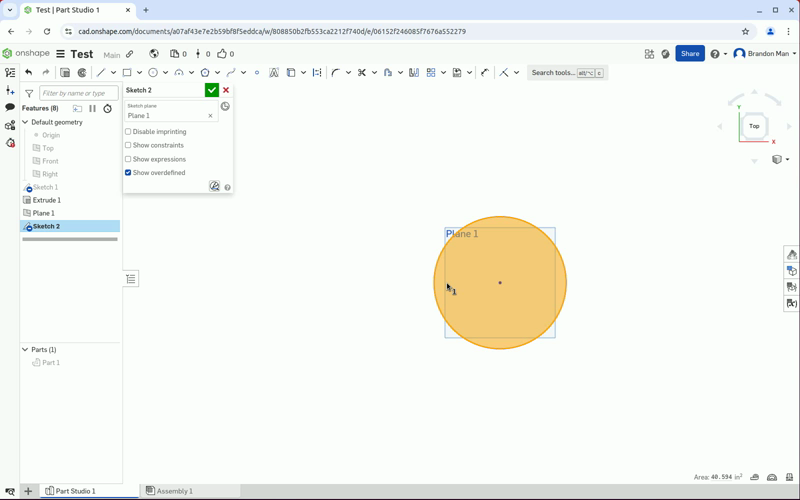
scroll(-6)
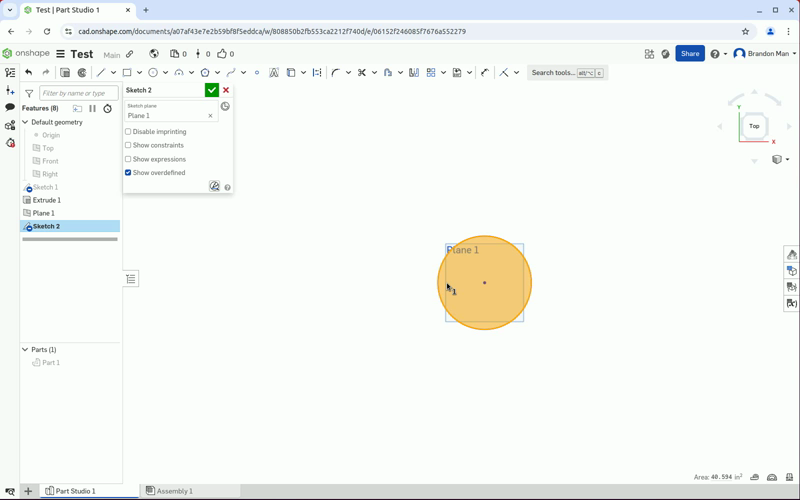
scroll(-6)
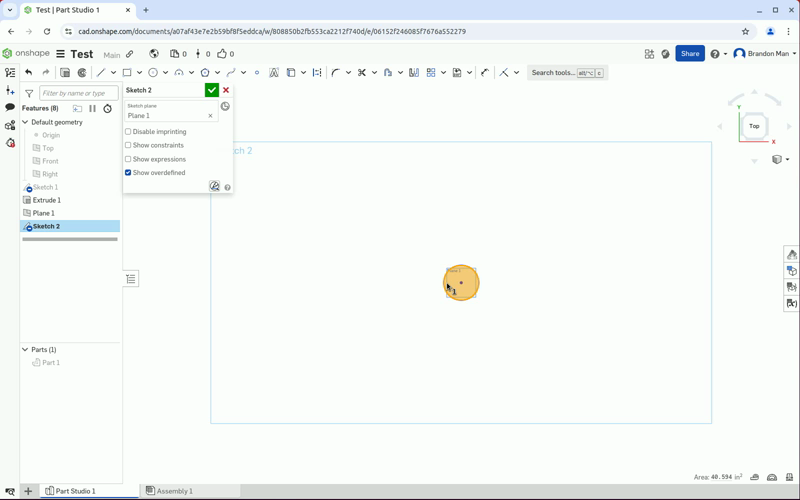
mouse_move(73, 352)
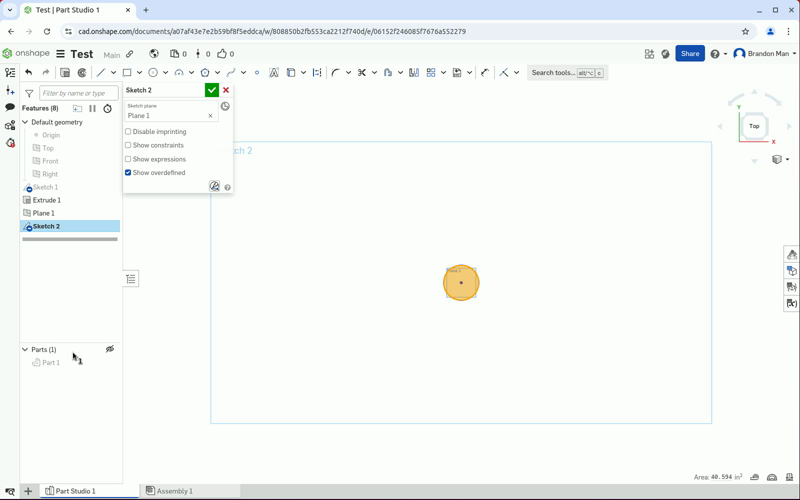
key(shift+y)
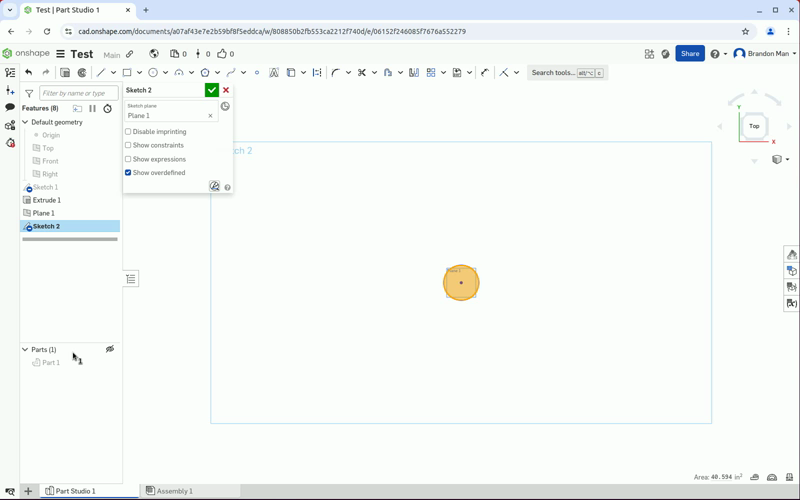
key(shift+e)
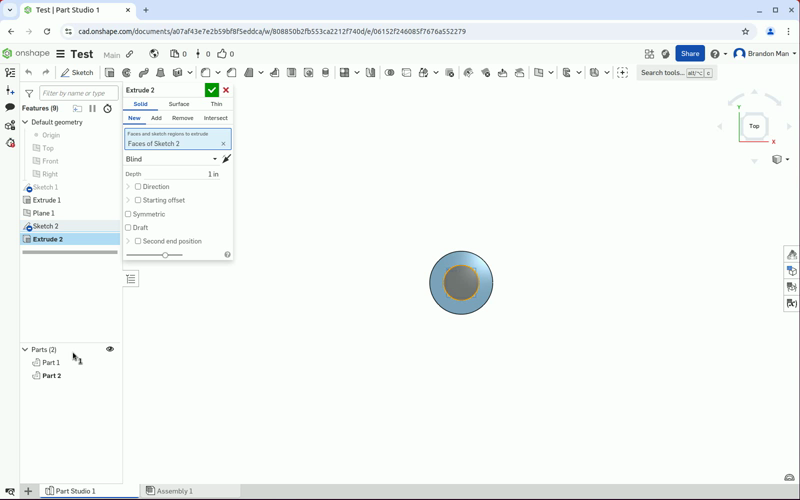
mouse_move(143, 106)
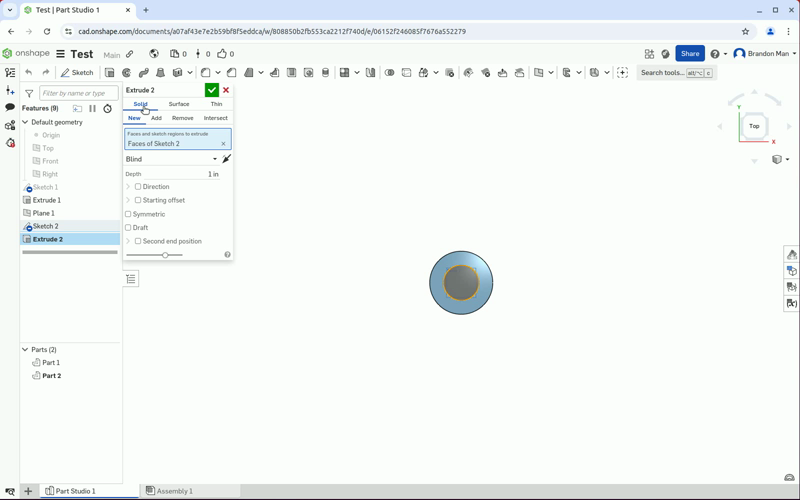
click(143, 106)
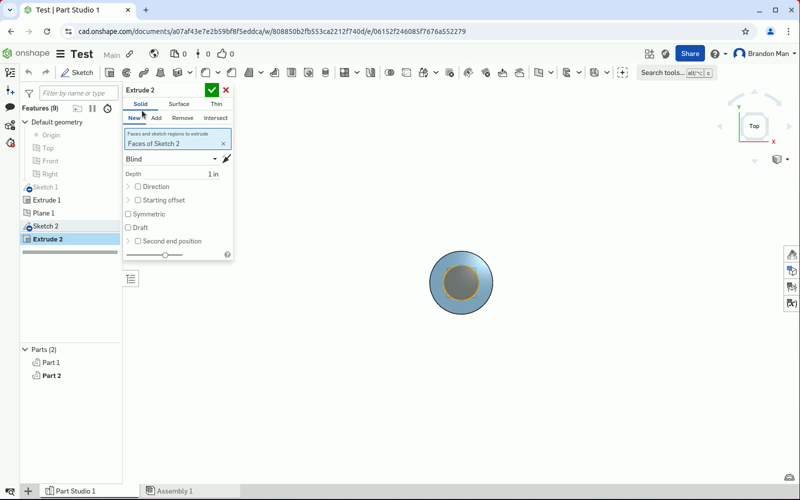
mouse_move(137, 120)
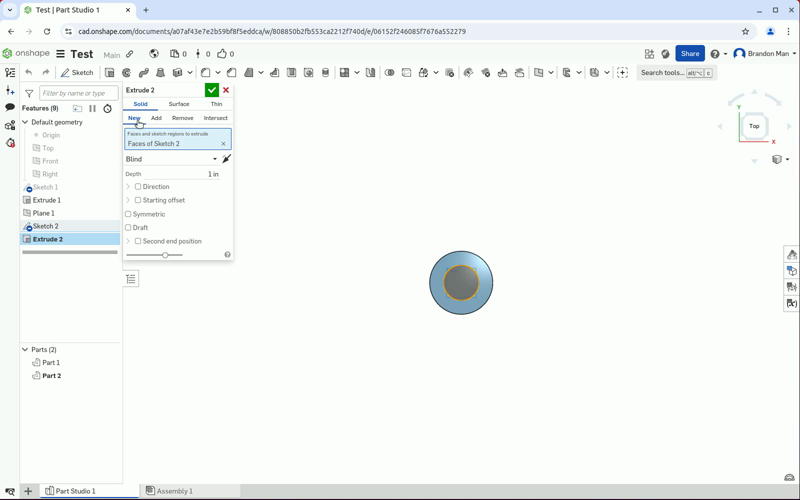
click(137, 120)
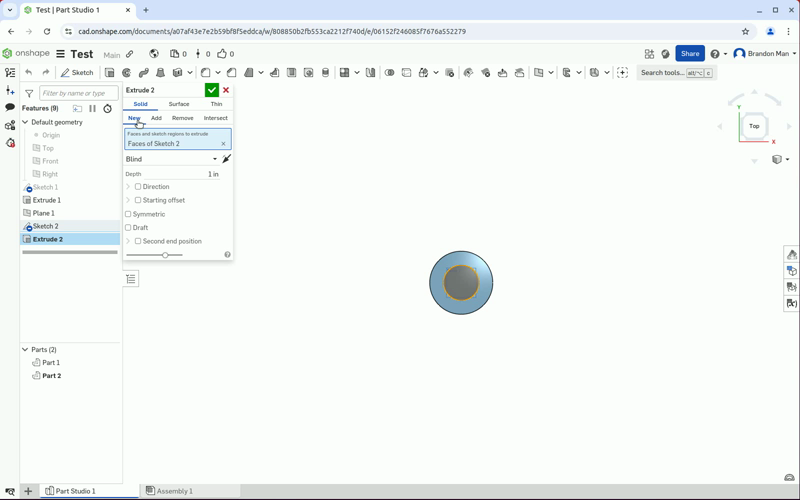
key(tab, 4)
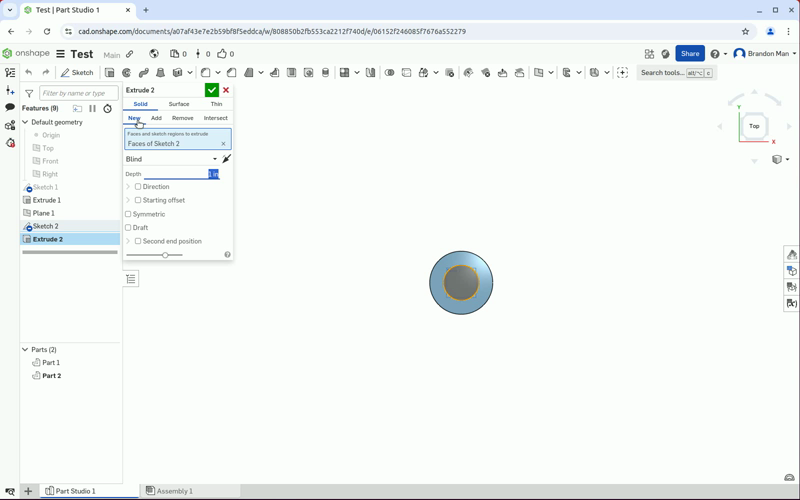
text(18.775)
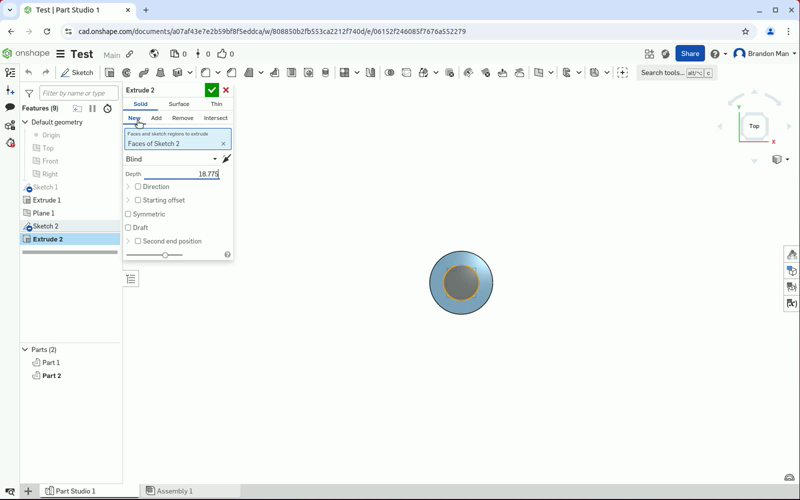
key(enter)
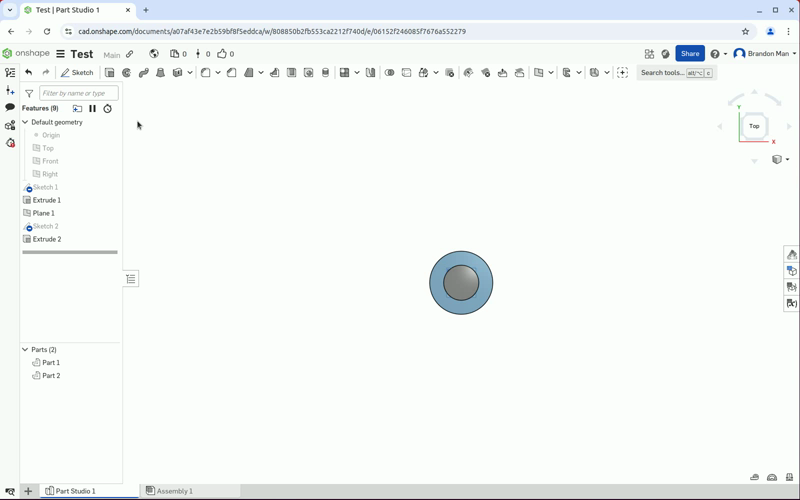
key(shift+h)
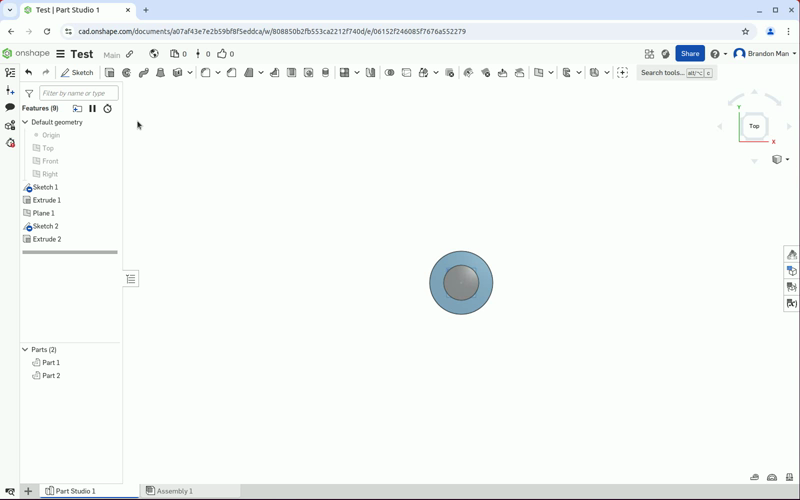
key(shift+h)
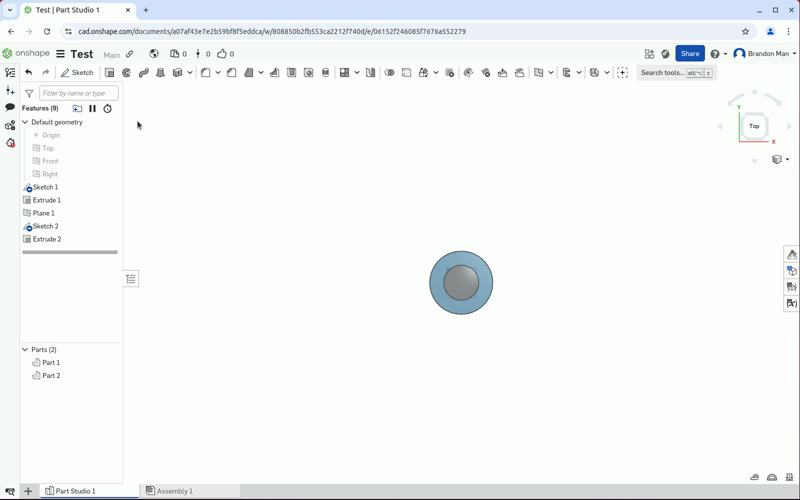
key(shift+7)
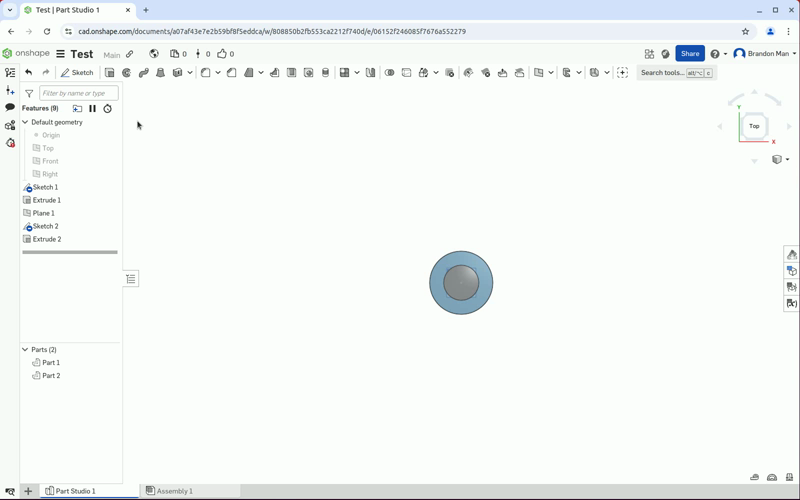
key(up, 3)
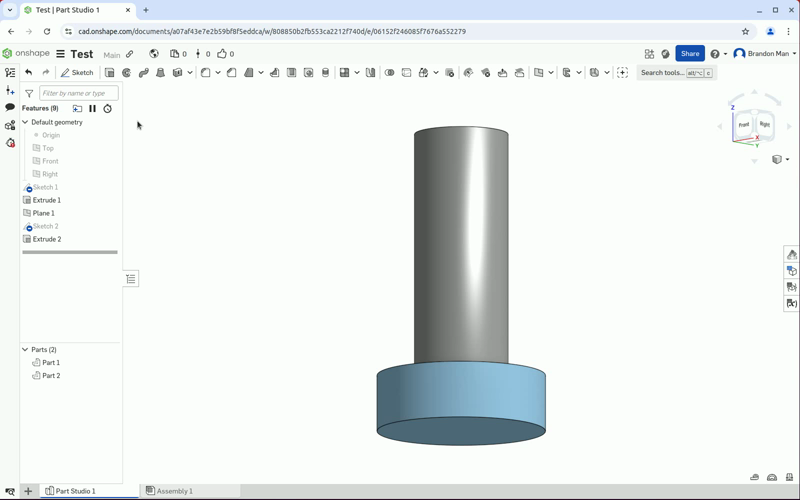
key(left, 3)
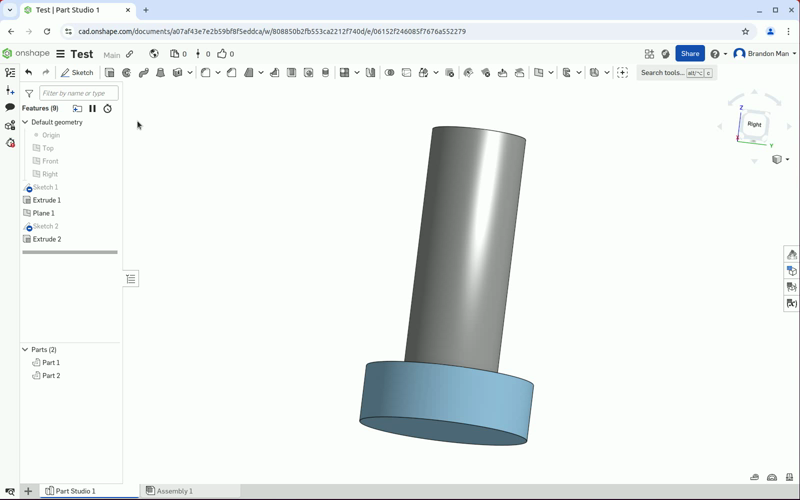
key(right, 3)
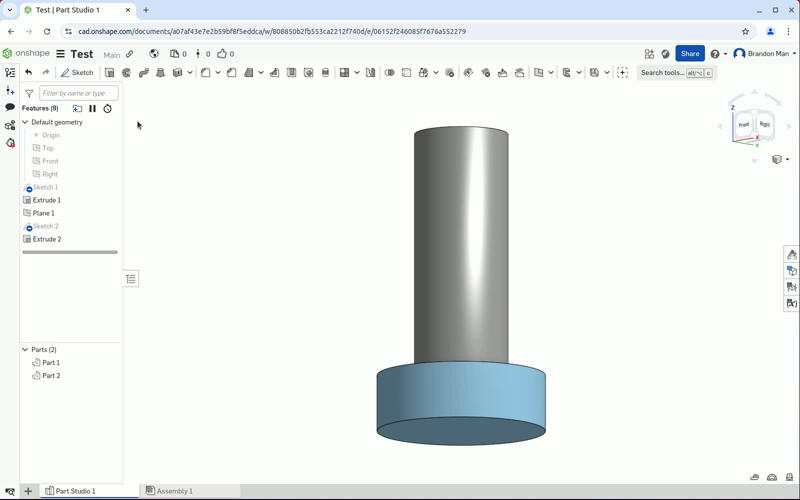
key(down, 3)
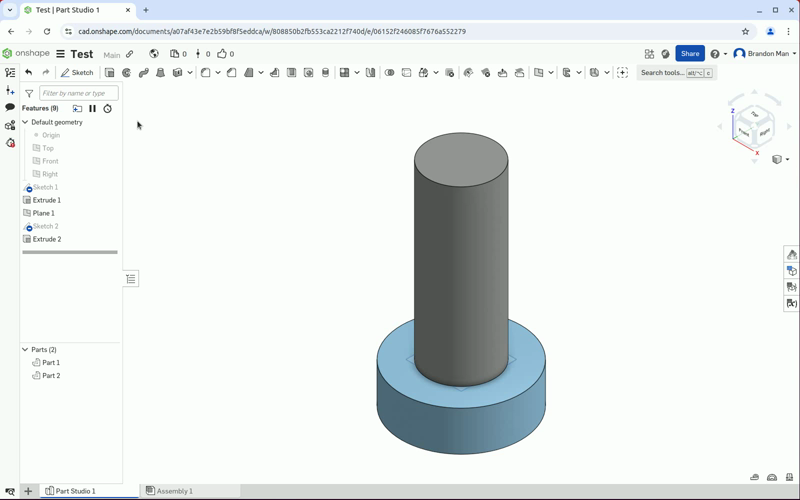
mouse_move(73, 189)
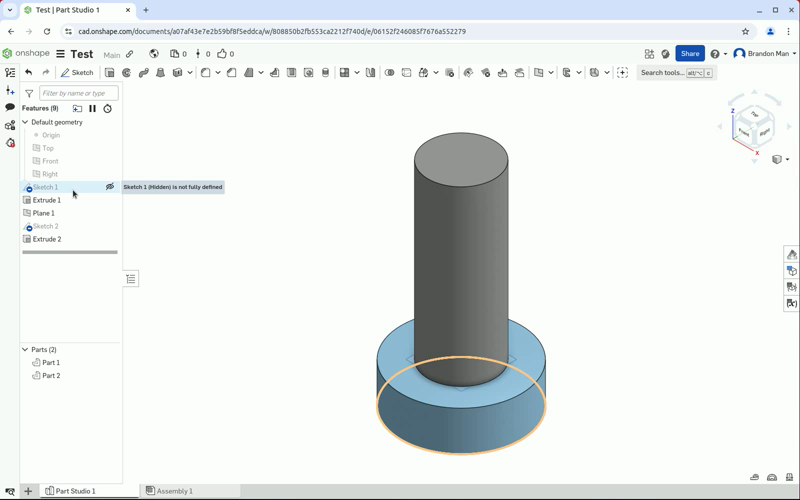
click(73, 189)